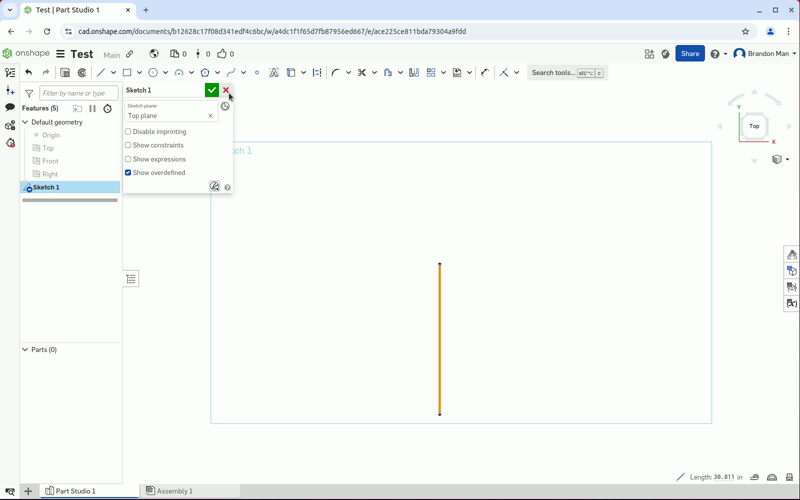
key(shift+h)
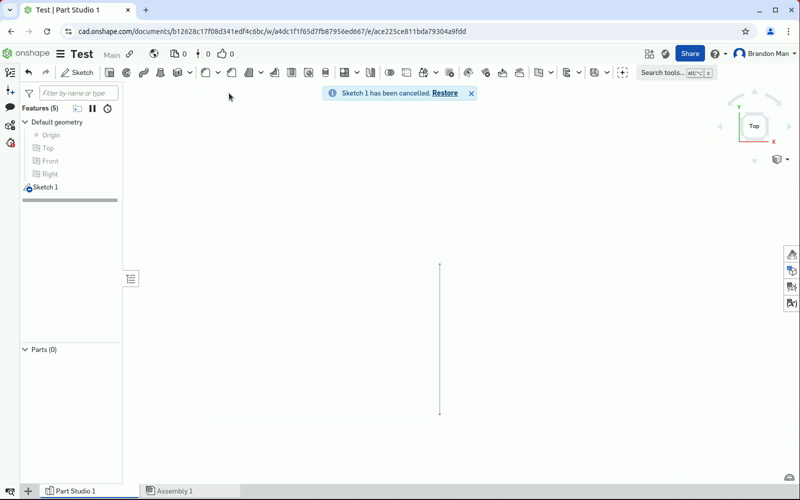
key(shift+s)
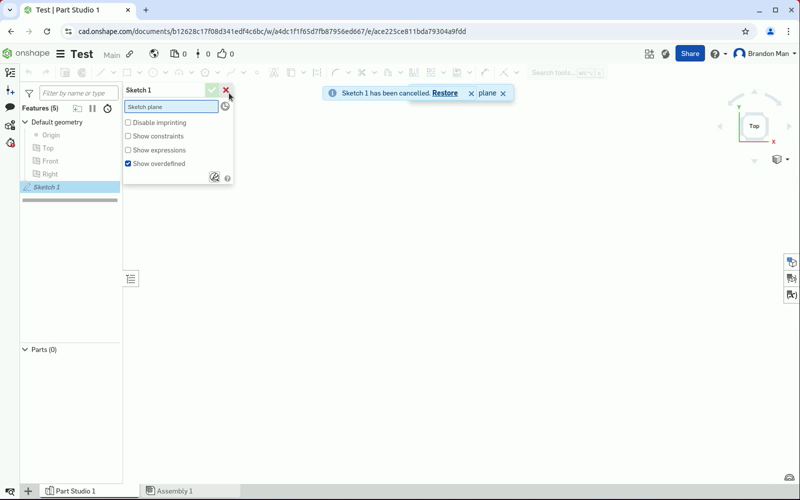
mouse_move(73, 150)
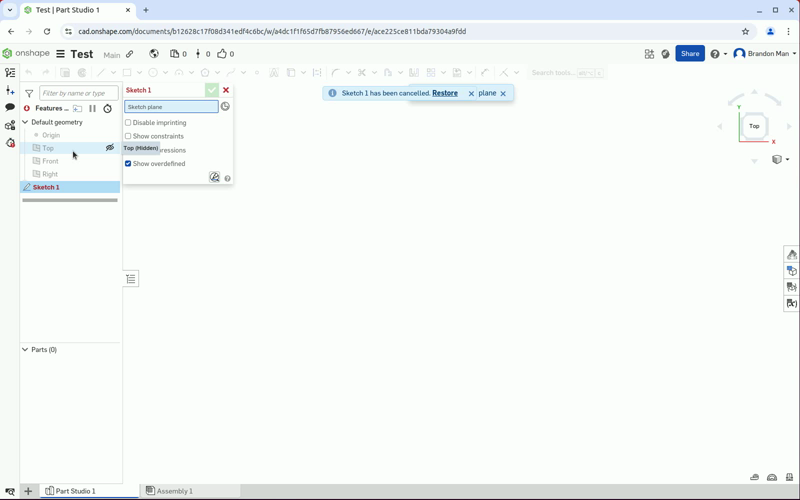
click(73, 150)
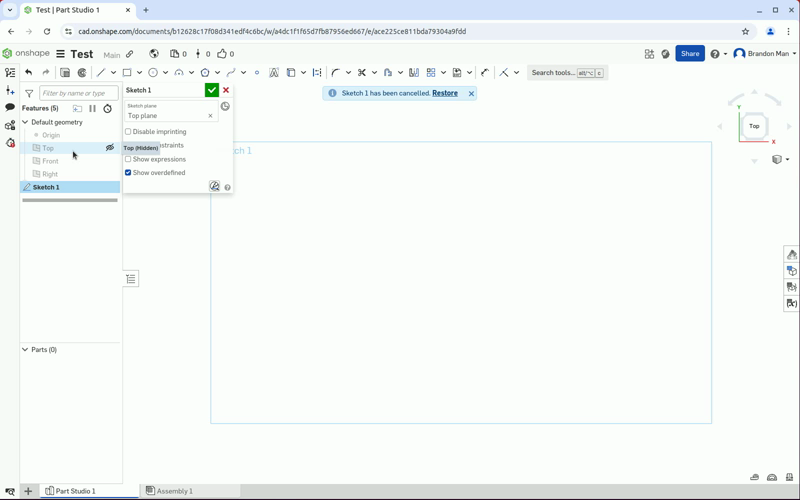
mouse_move(73, 352)
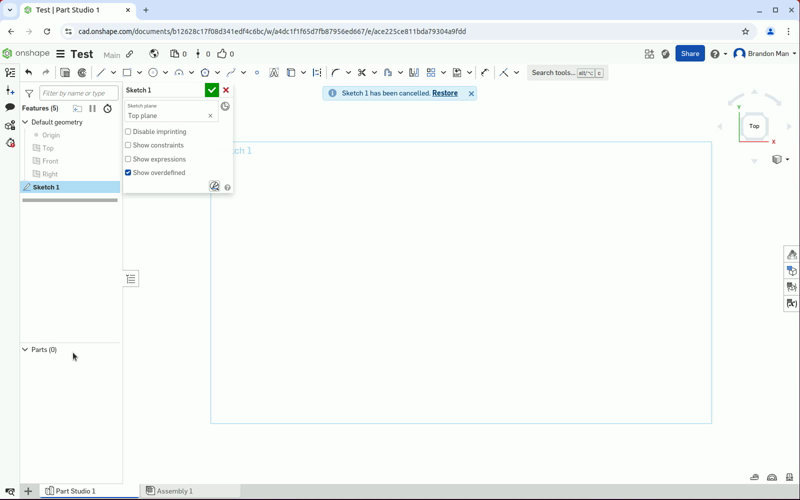
key(y)
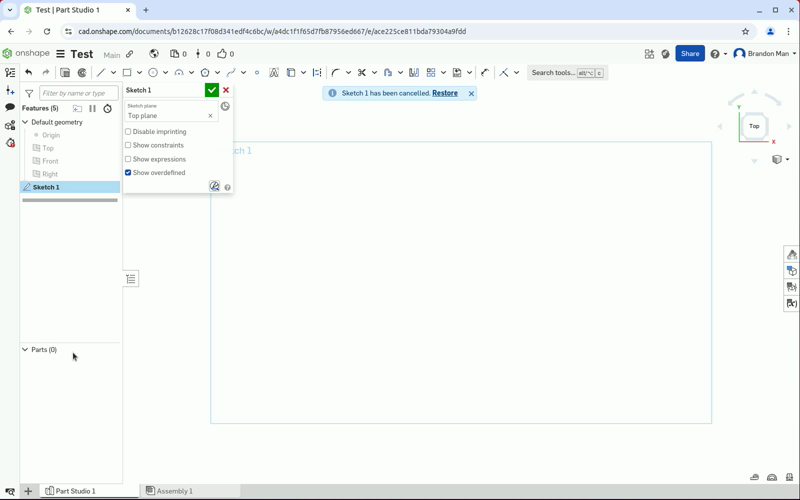
key(c)
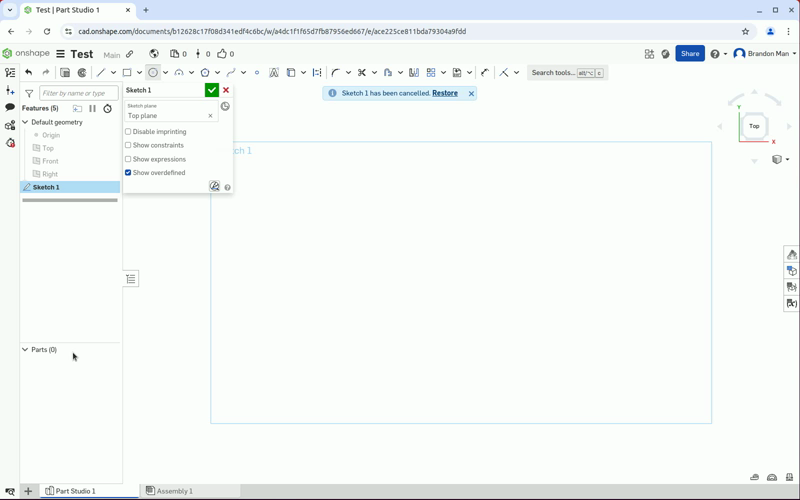
key_down(shift)
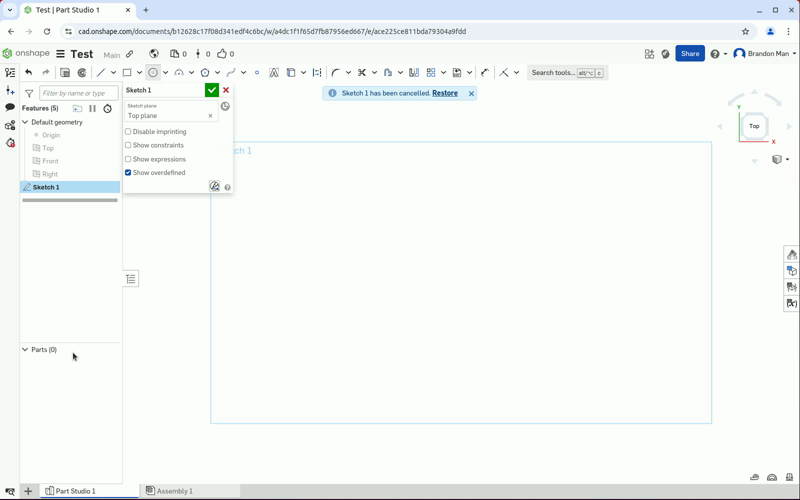
mouse_move(461, 282)
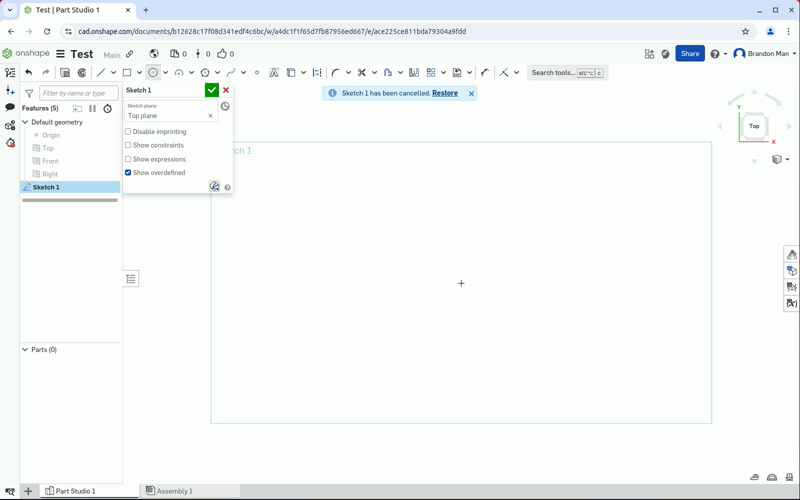
click(461, 282)
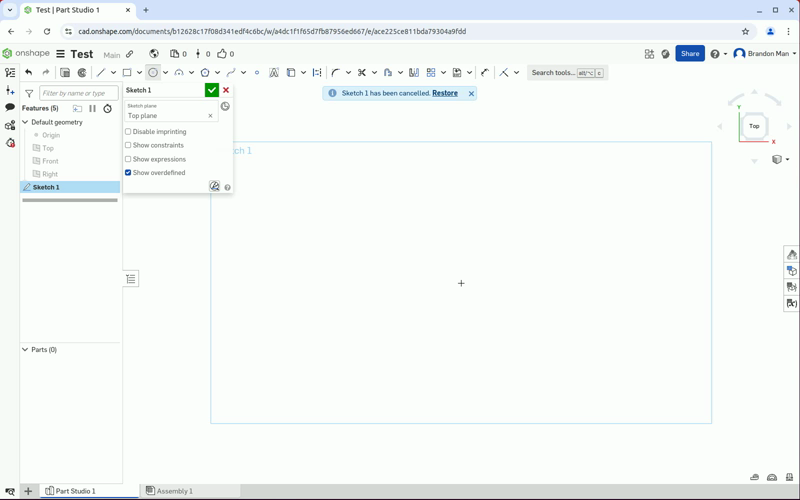
key_up(shift)
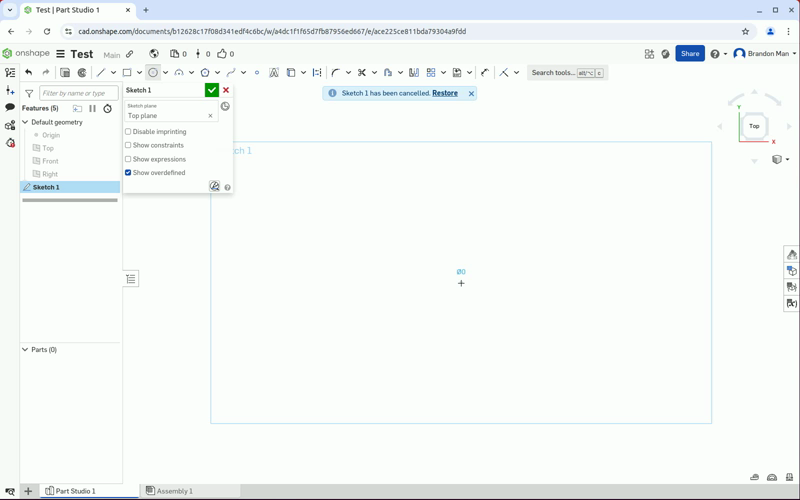
mouse_move(574, 282)
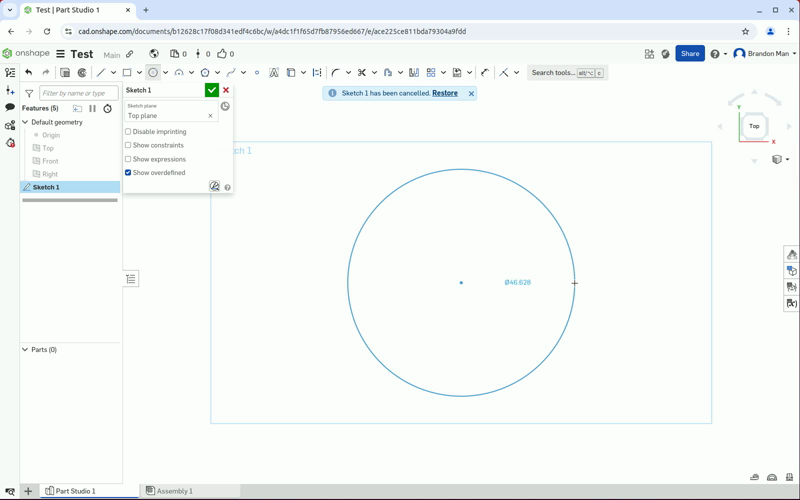
click(574, 282)
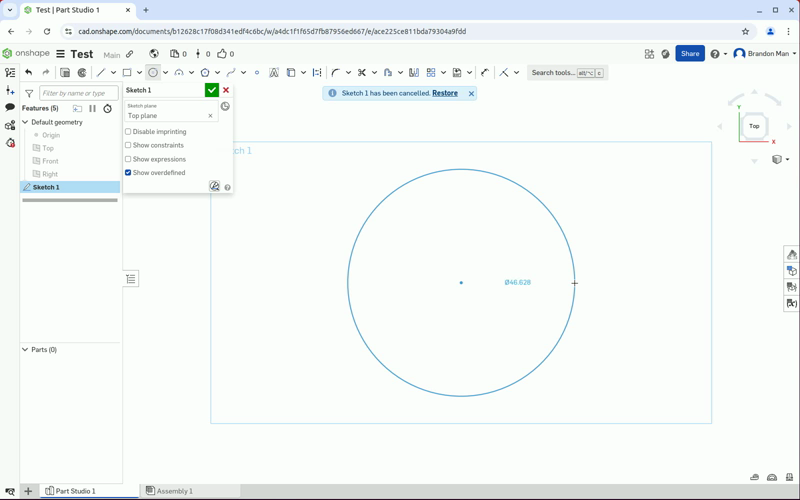
key(esc)
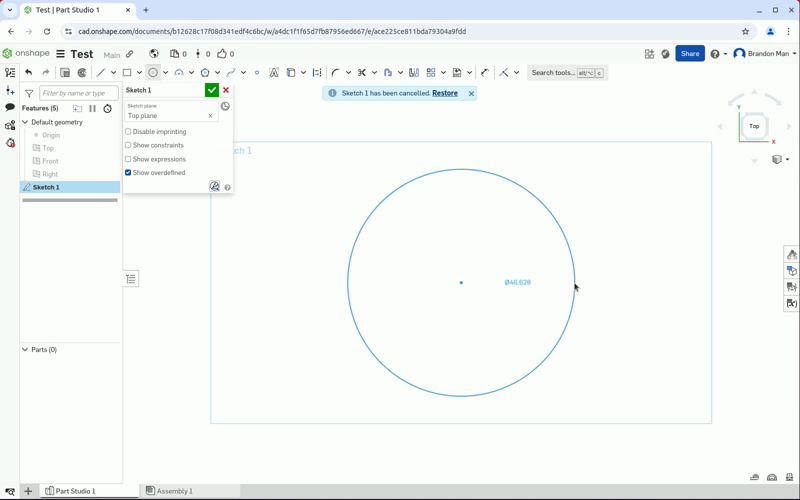
key(c)
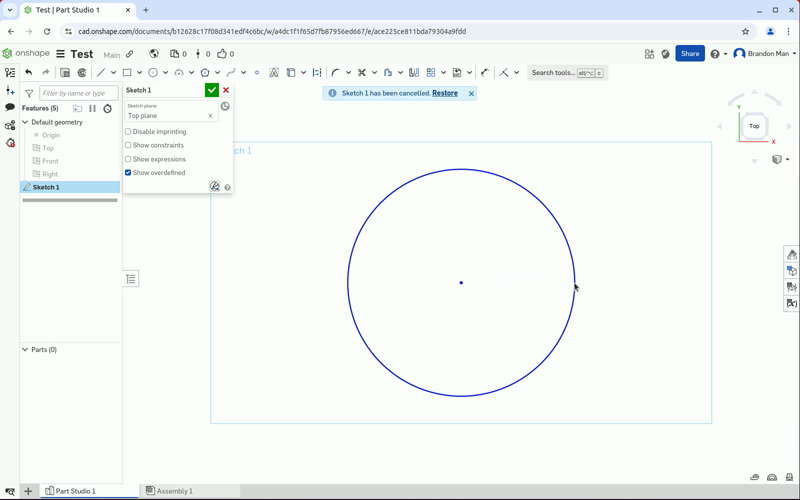
key_down(shift)
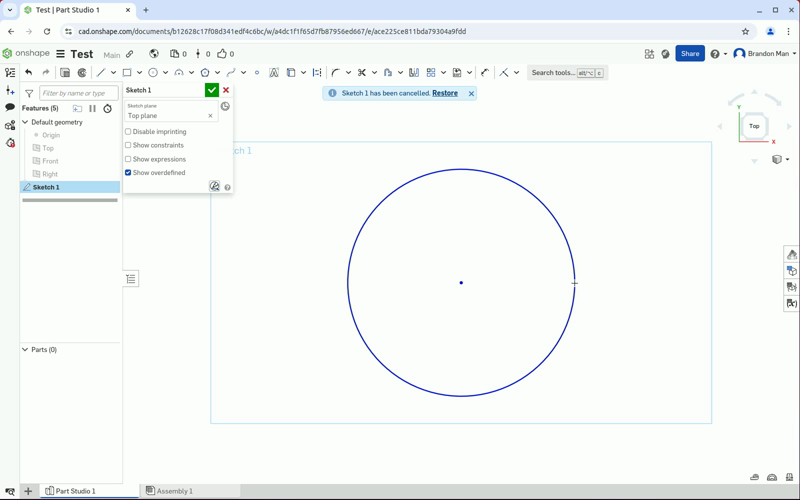
mouse_move(461, 282)
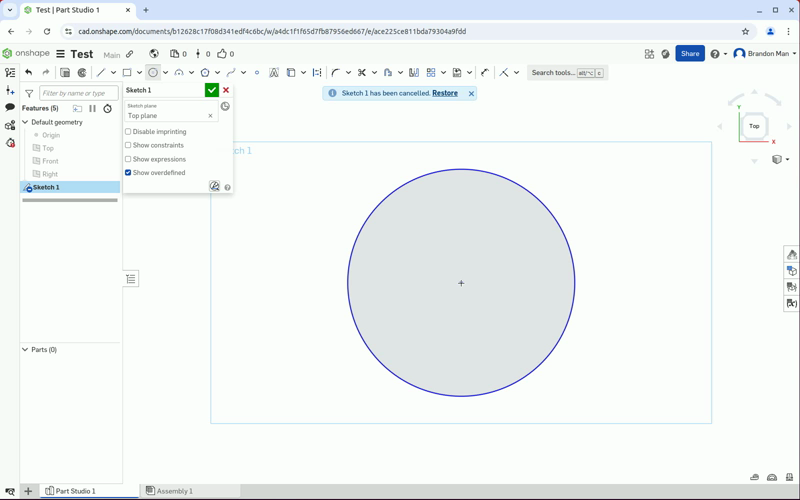
click(461, 282)
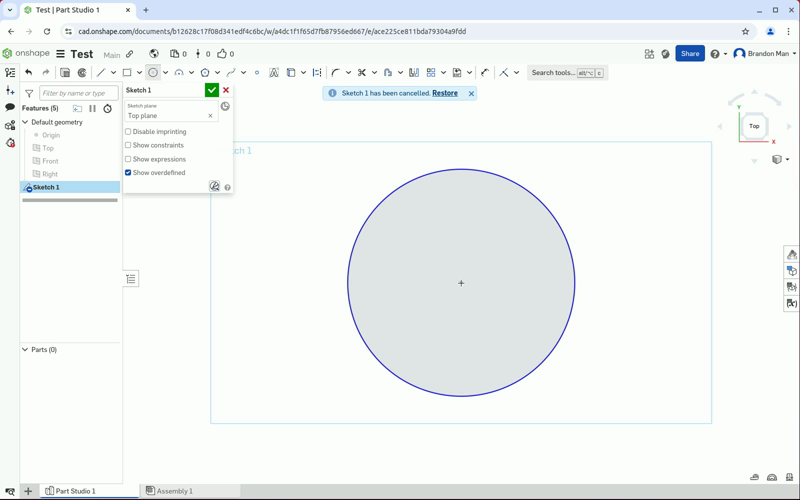
key_up(shift)
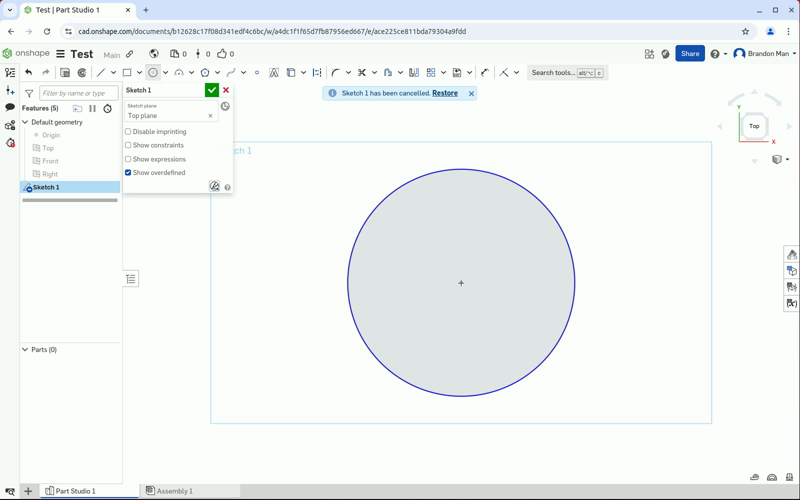
mouse_move(550, 282)
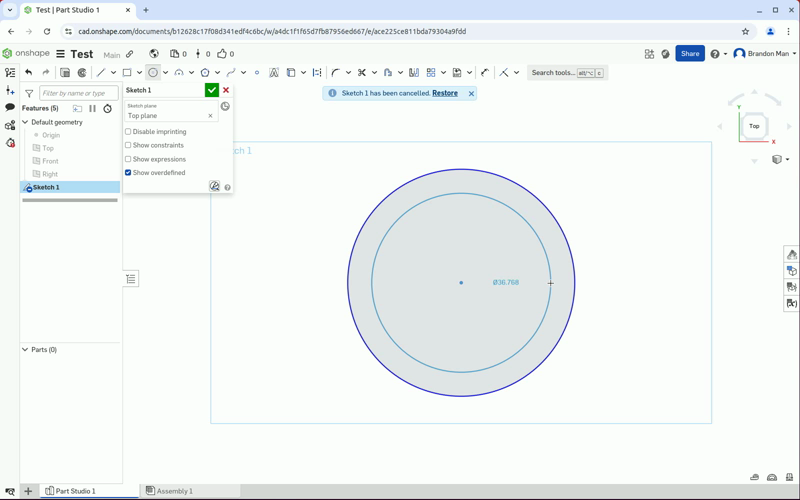
click(550, 282)
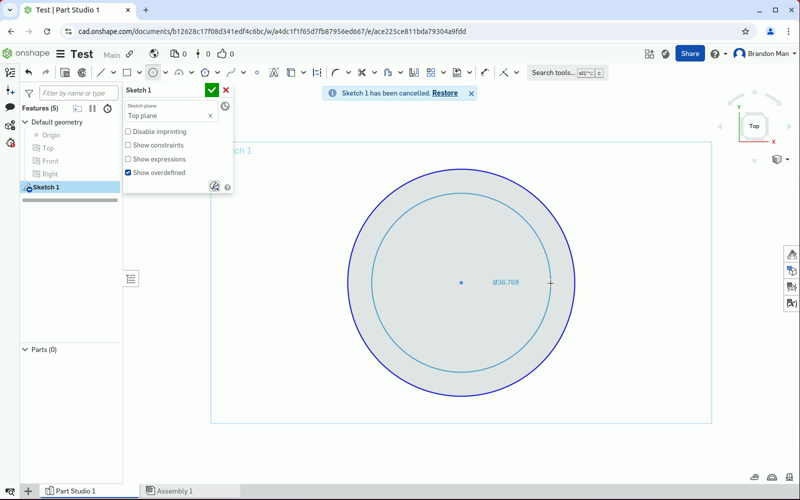
key(esc)
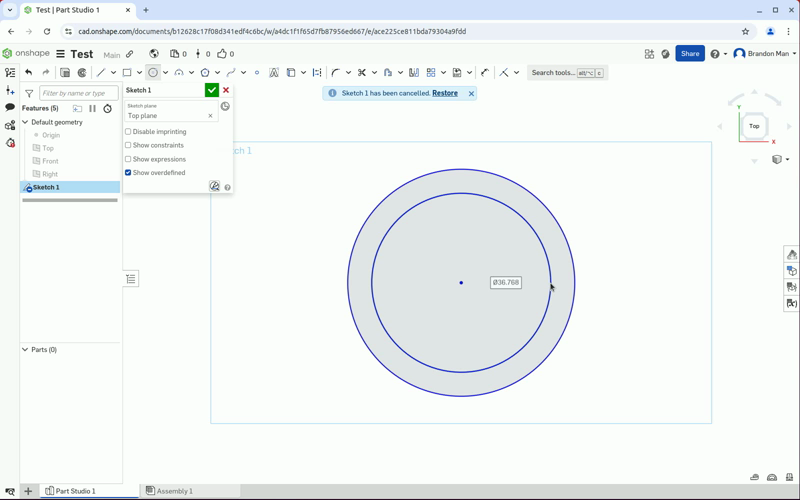
mouse_move(521, 199)
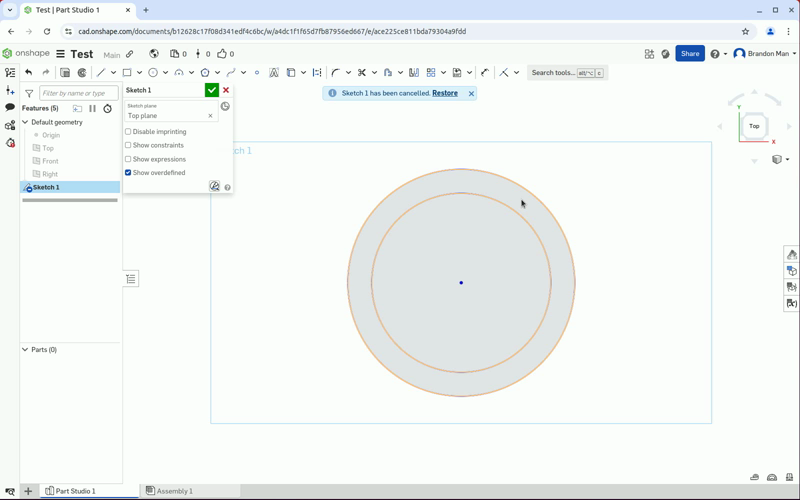
click(521, 199)
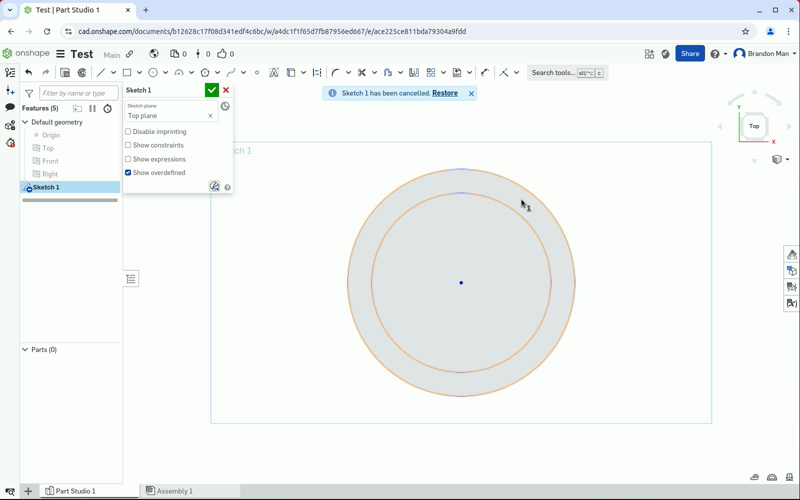
mouse_move(73, 352)
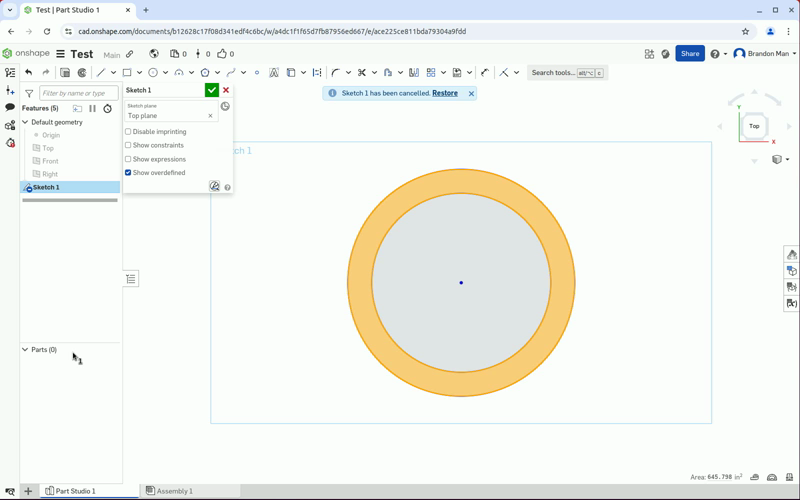
key(shift+y)
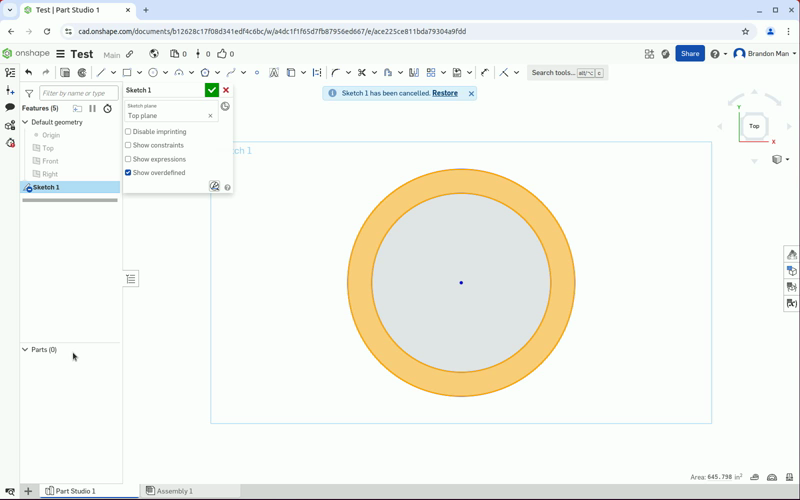
key(shift+e)
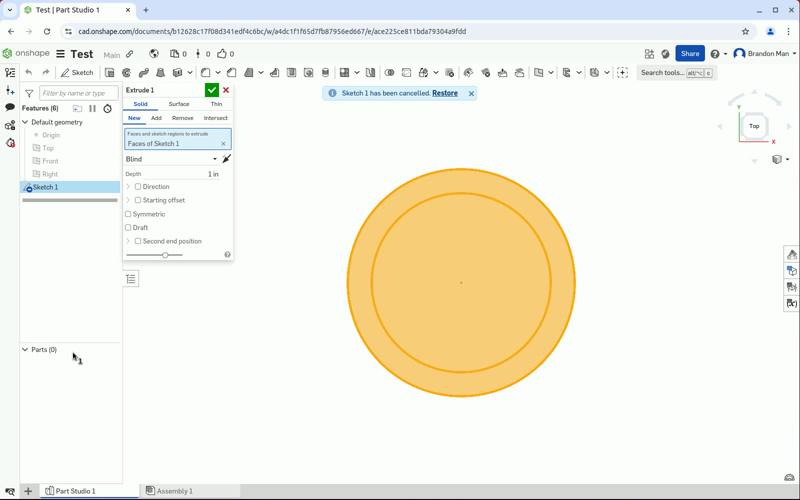
mouse_move(143, 106)
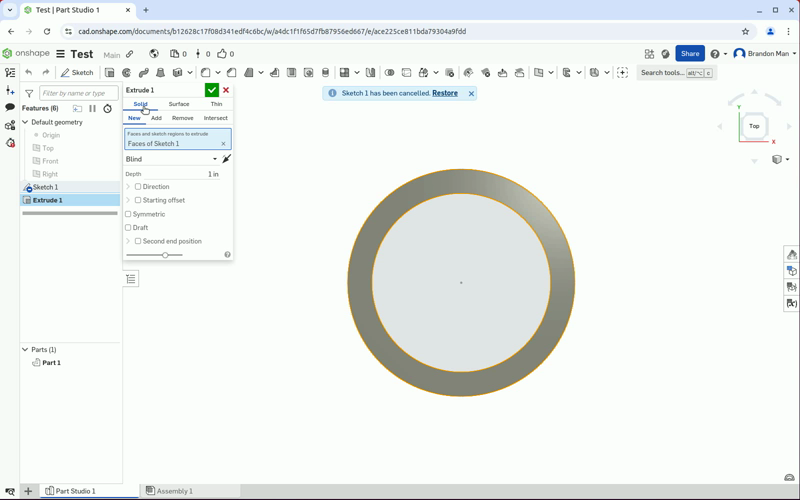
click(143, 106)
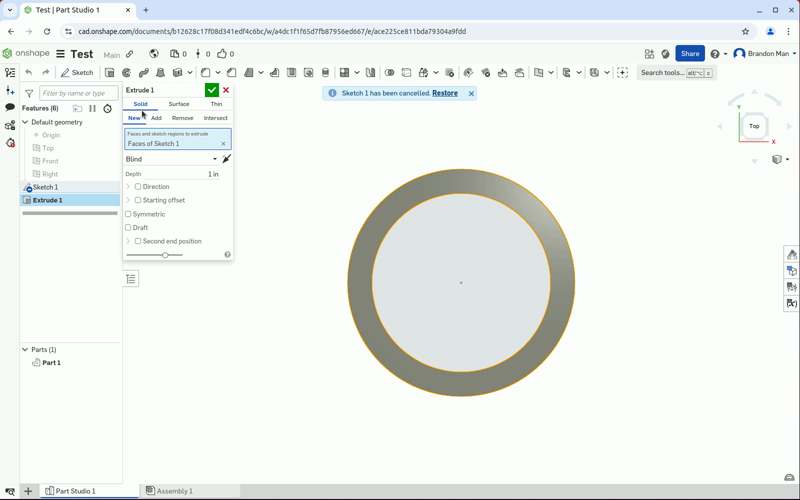
mouse_move(137, 120)
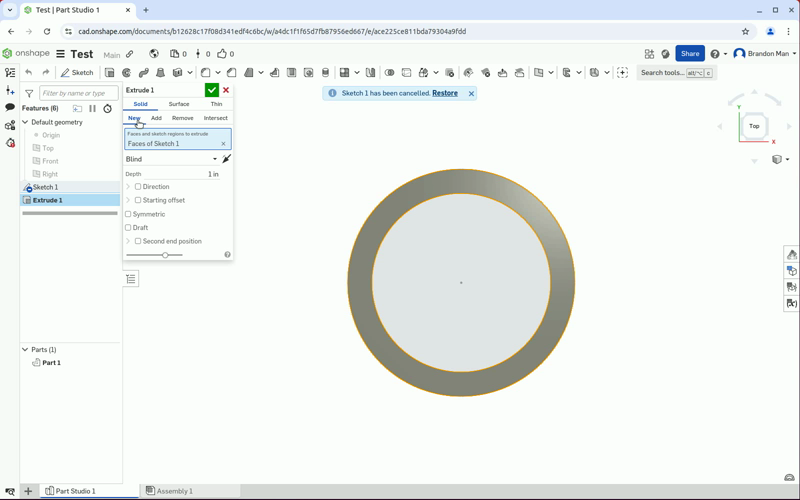
click(137, 120)
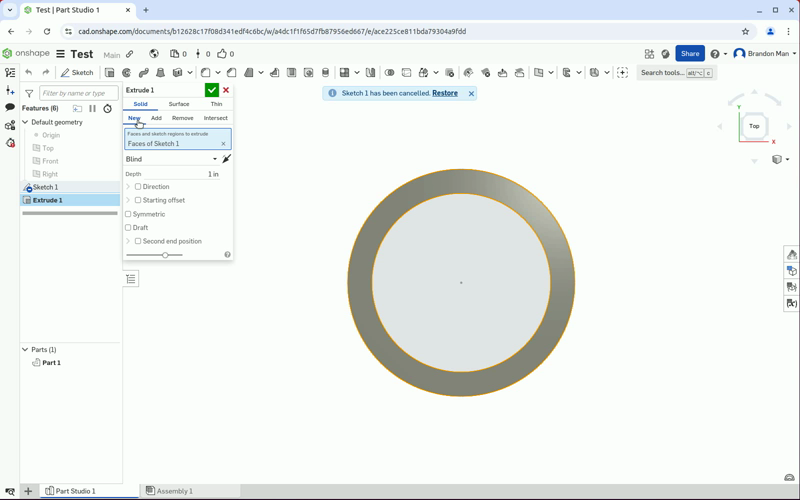
key(tab, 4)
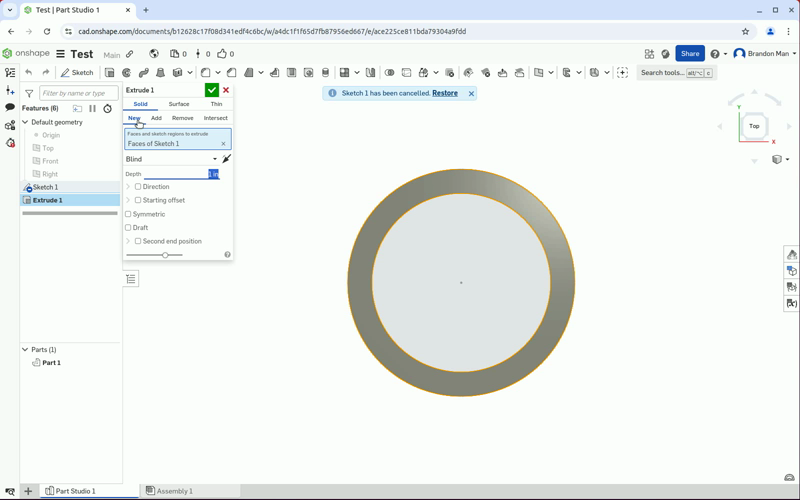
text(18.535)
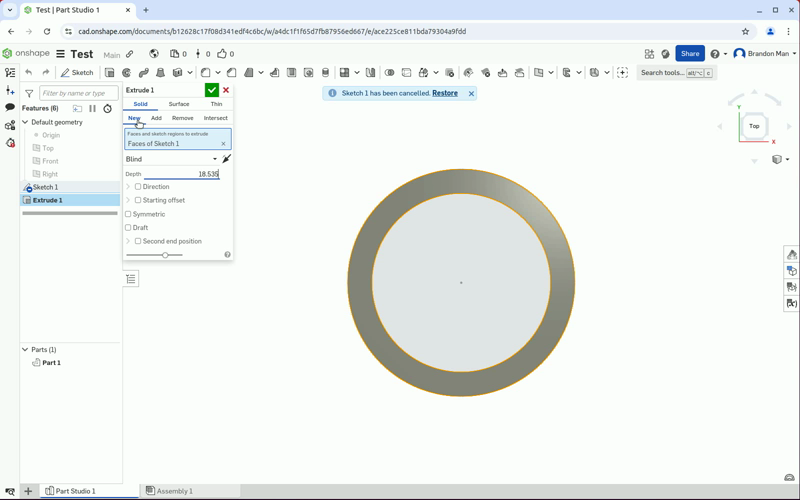
key(enter)
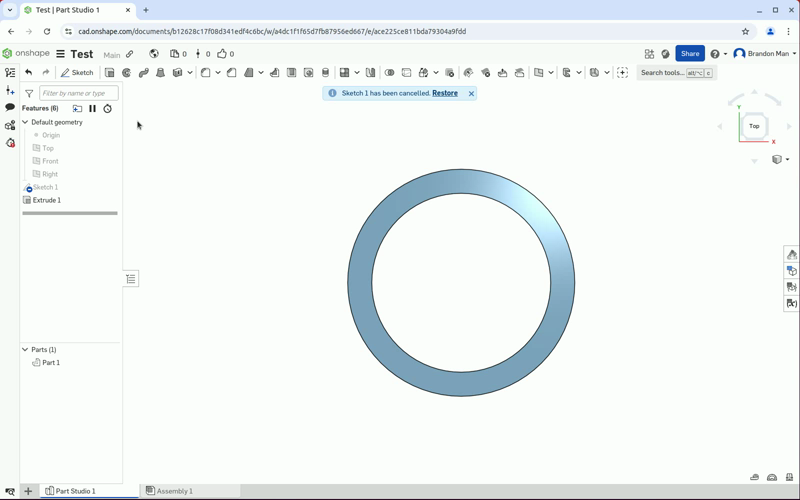
key(shift+h)
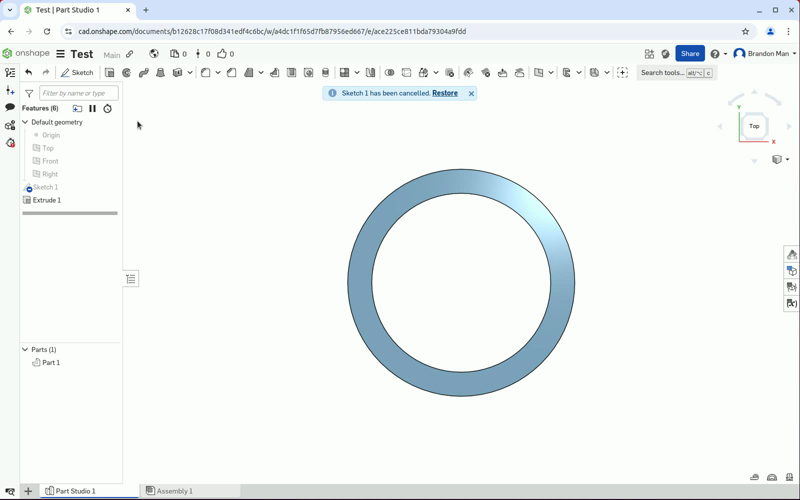
key(shift+h)
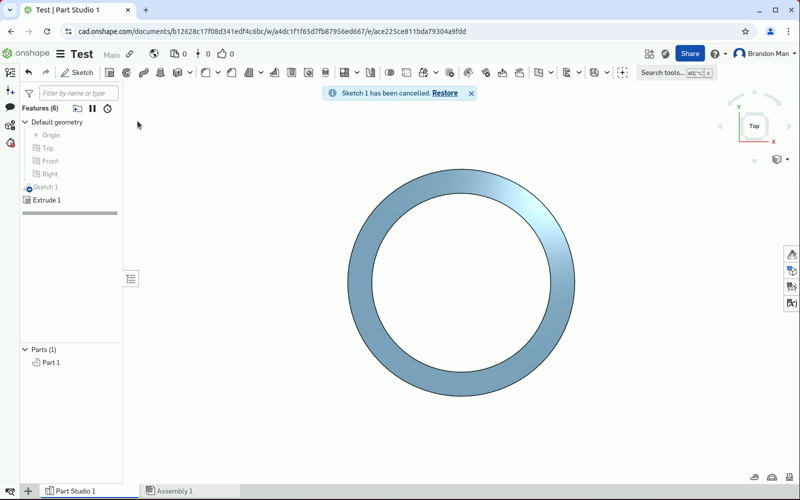
mouse_move(73, 189)
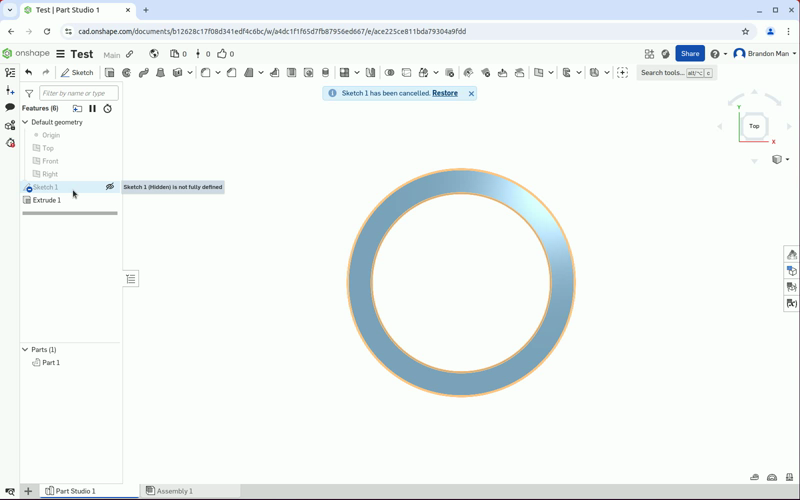
click(73, 189)
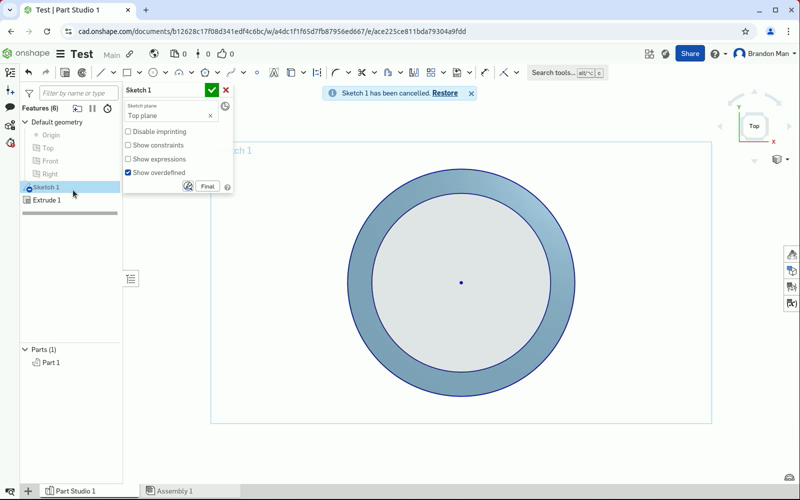
mouse_move(229, 92)
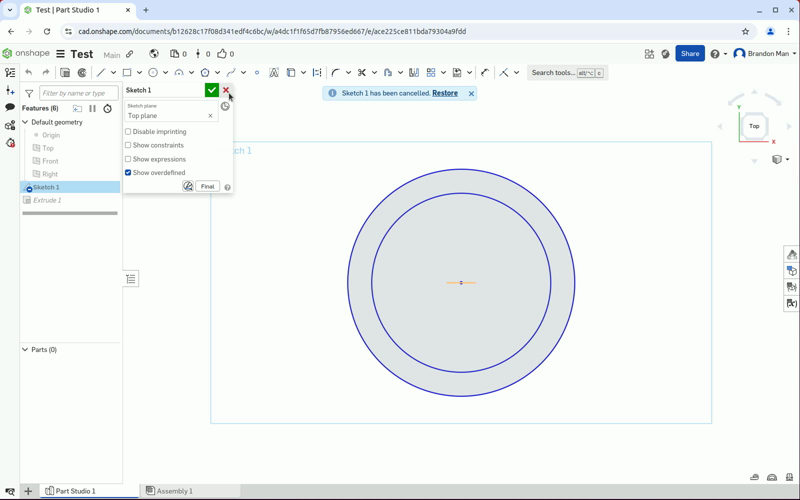
click(229, 92)
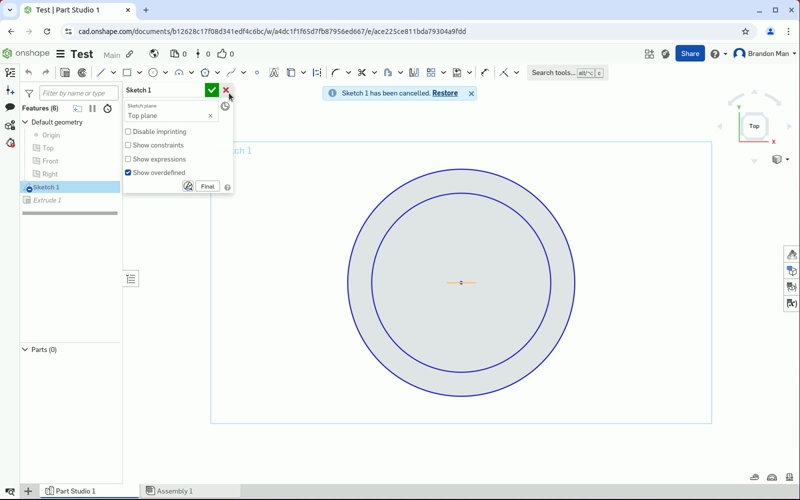
key(shift+s)
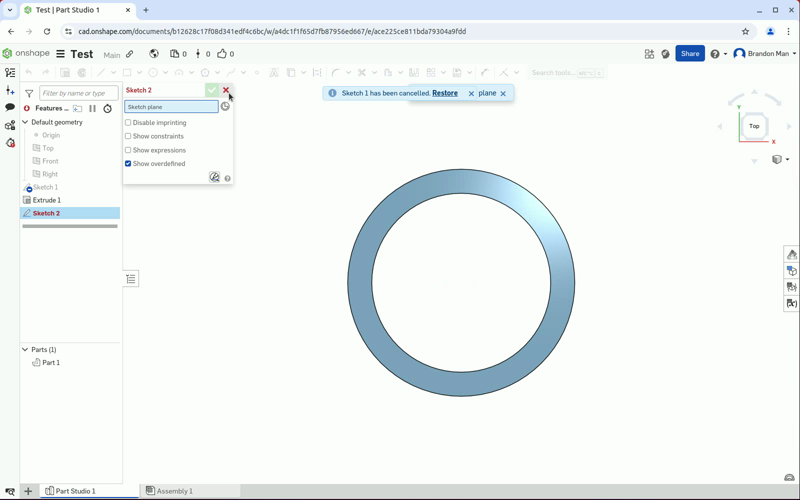
mouse_move(73, 150)
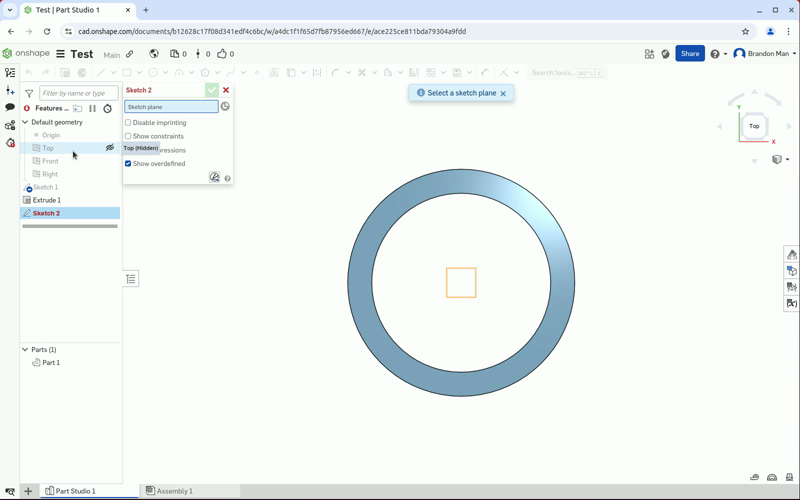
click(73, 150)
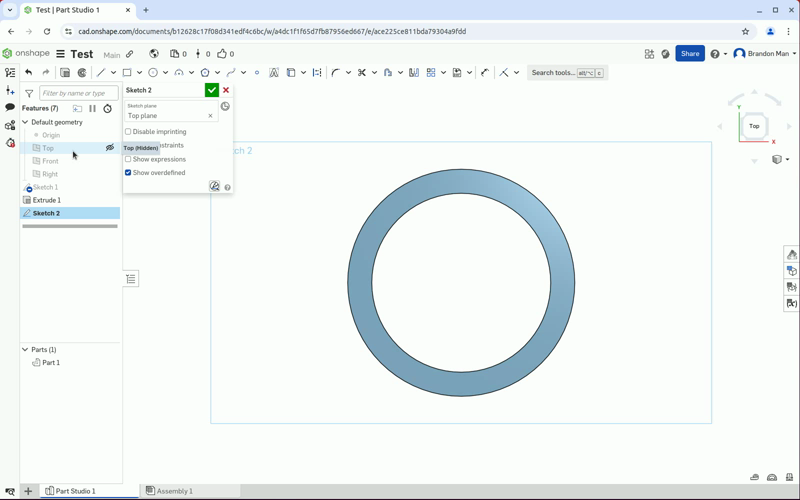
mouse_move(73, 352)
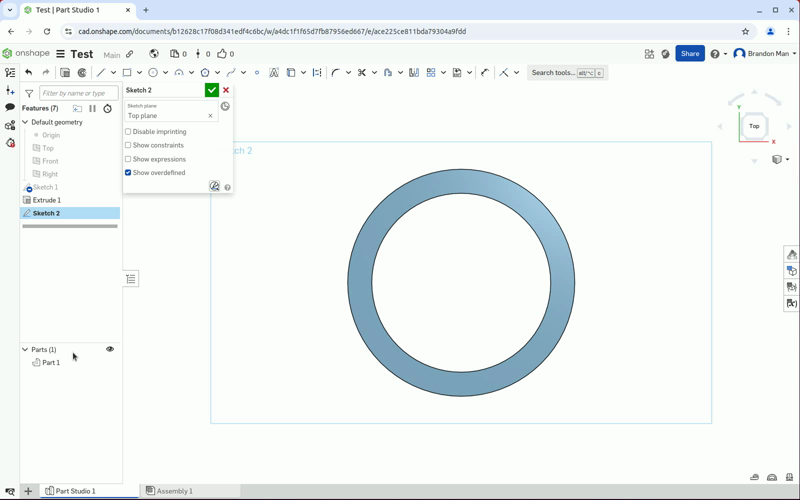
key(y)
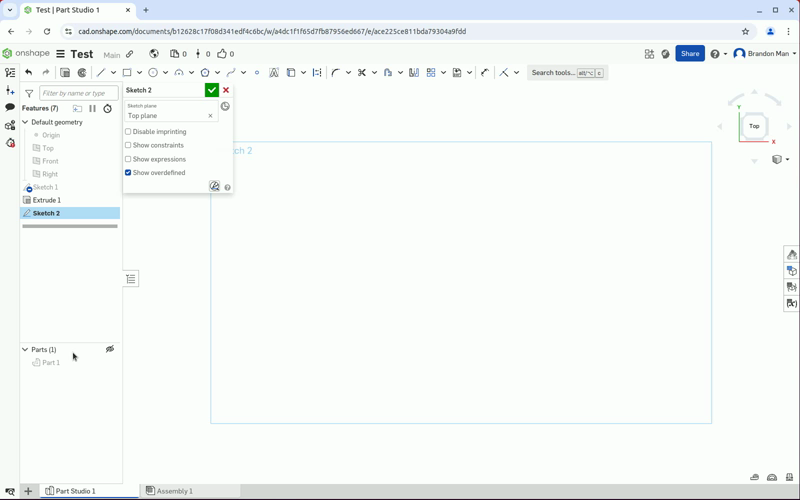
key(c)
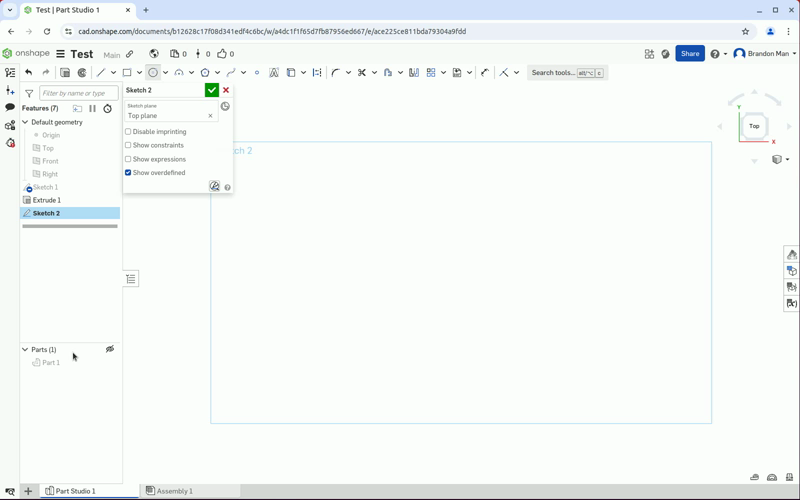
key_down(shift)
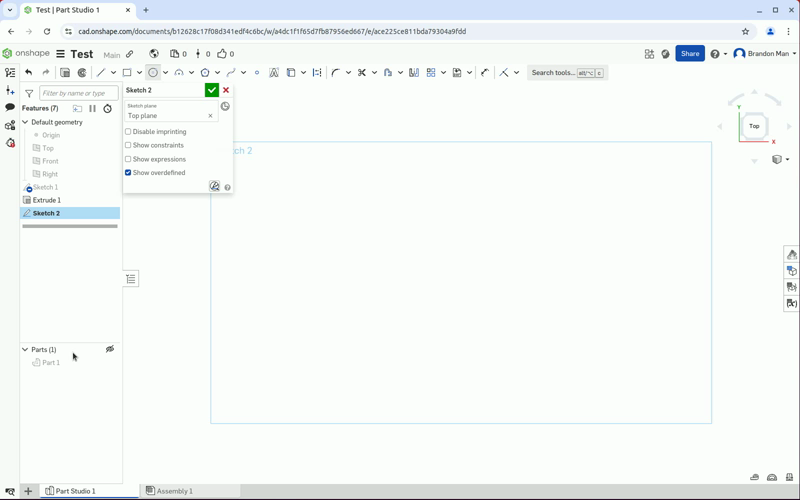
mouse_move(461, 282)
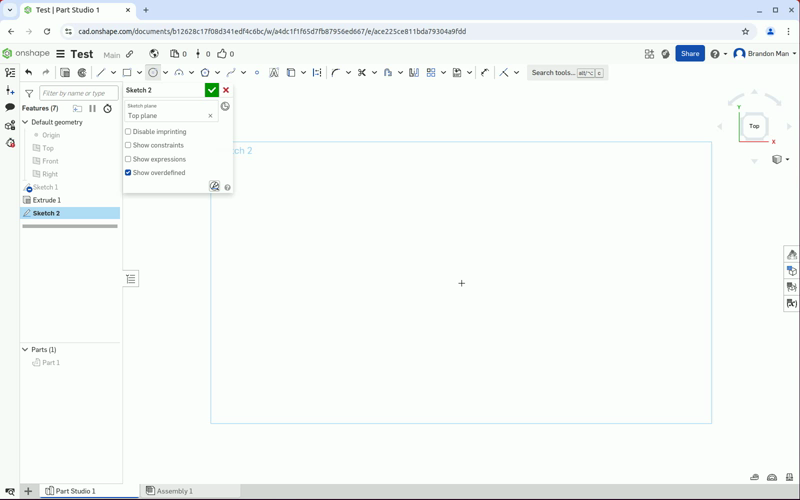
click(461, 282)
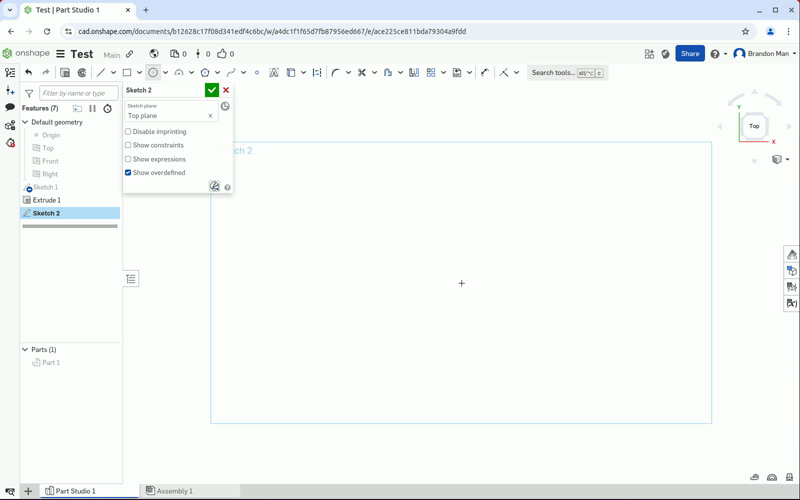
key_up(shift)
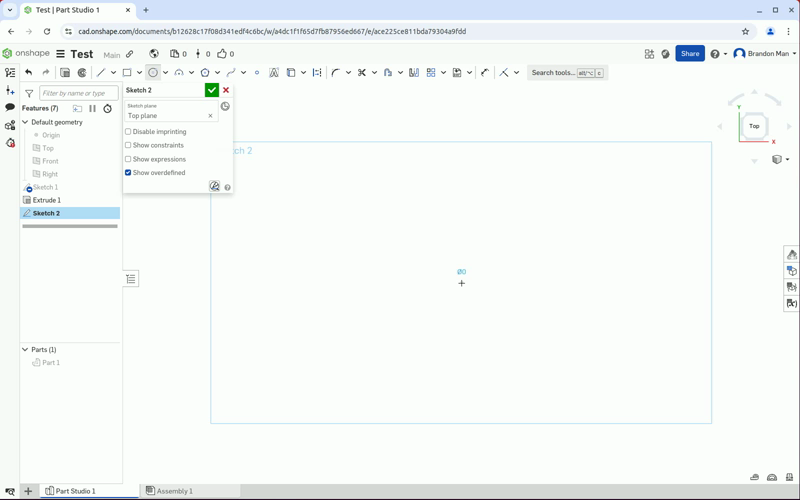
mouse_move(552, 282)
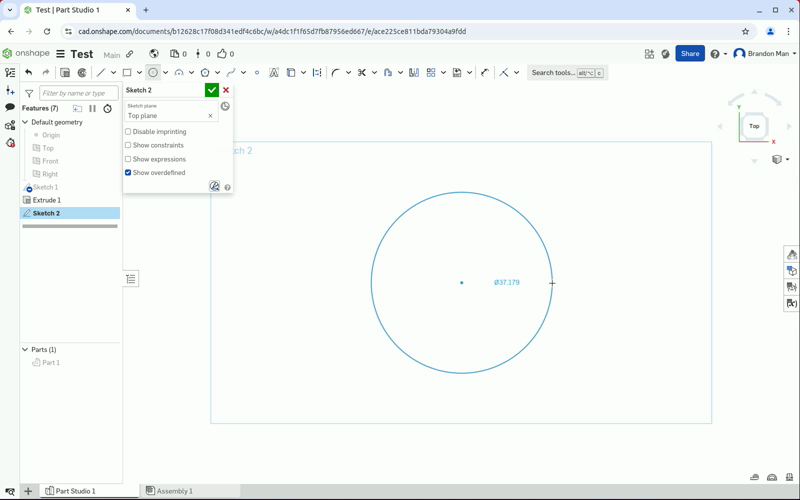
click(552, 282)
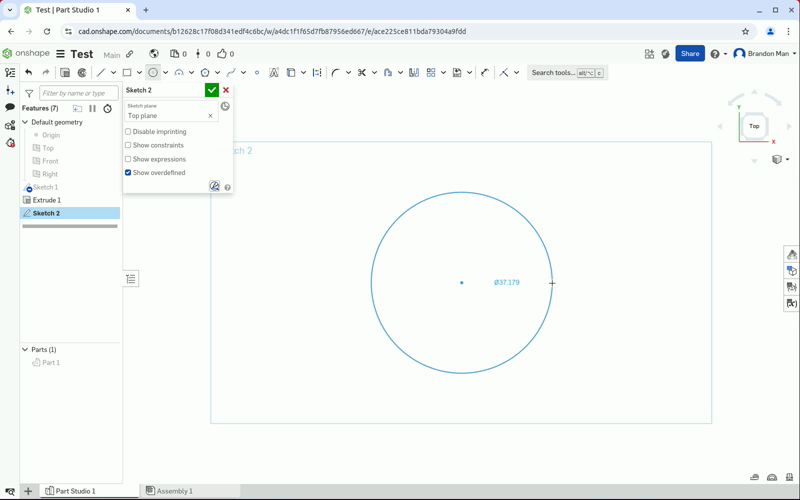
key(esc)
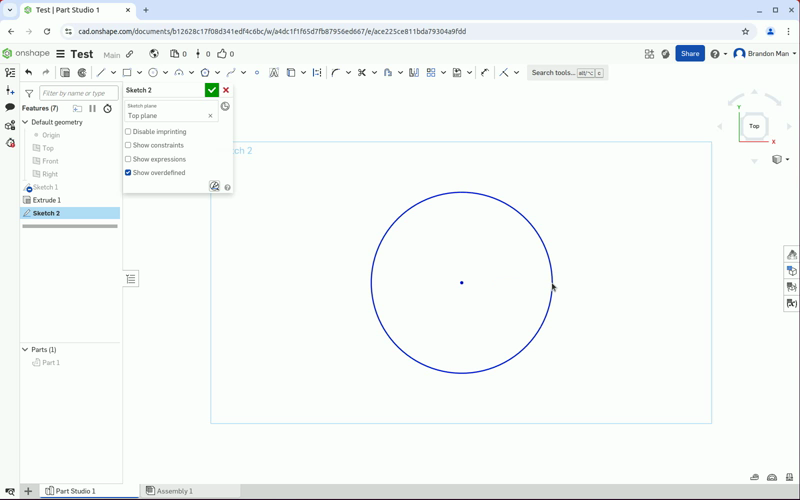
key(c)
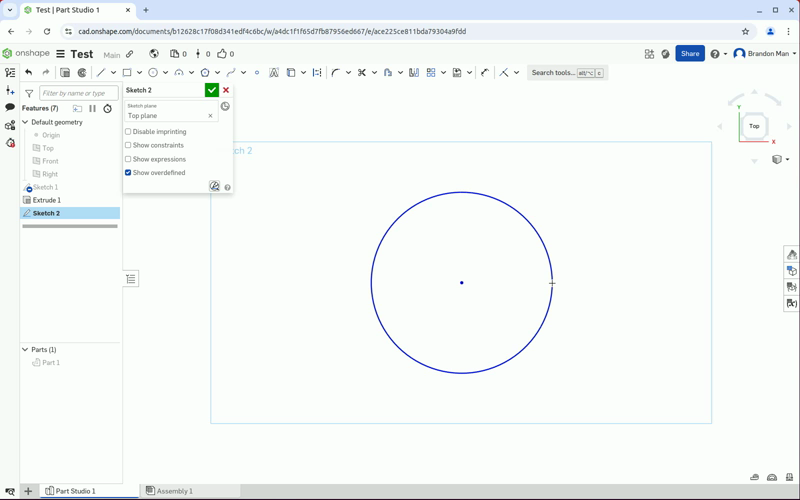
key_down(shift)
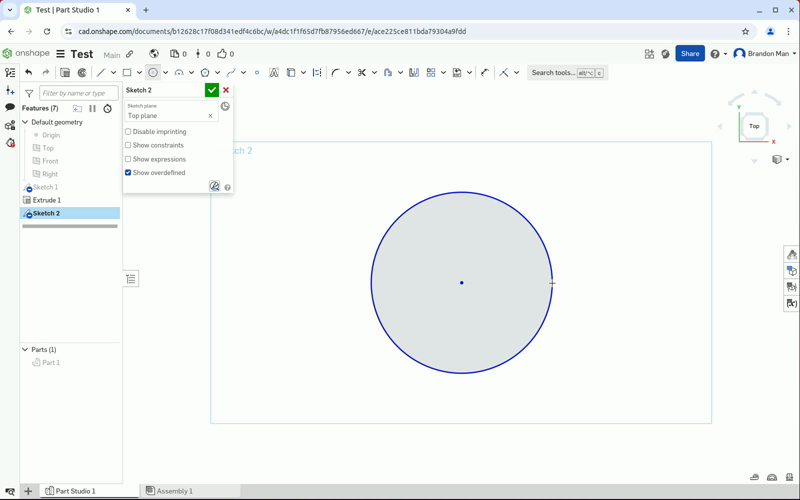
mouse_move(461, 282)
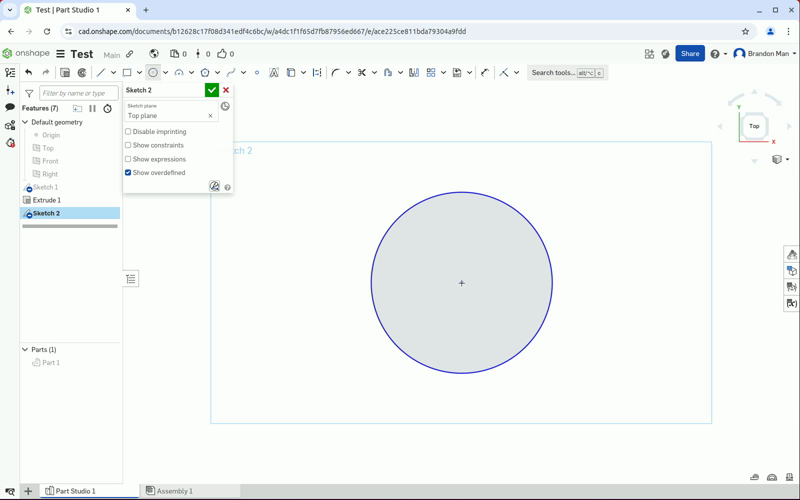
click(461, 282)
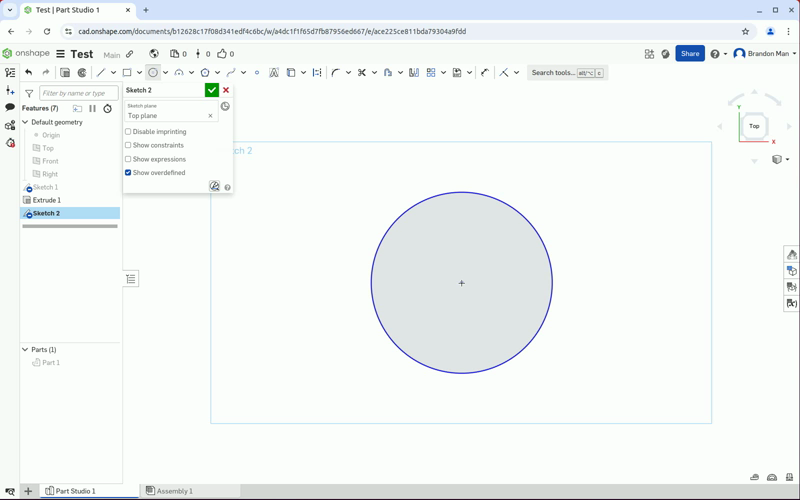
key_up(shift)
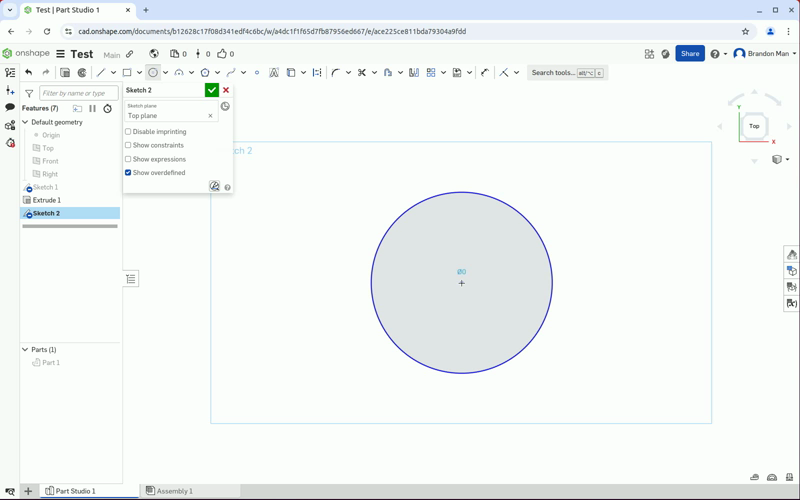
mouse_move(533, 282)
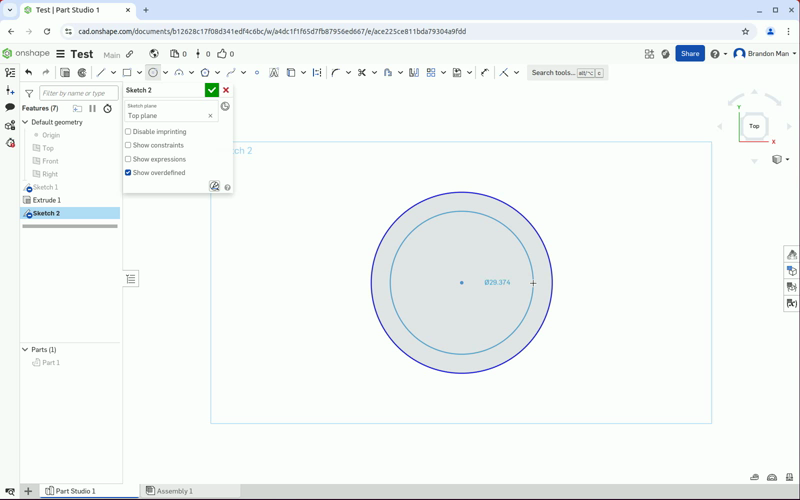
click(533, 282)
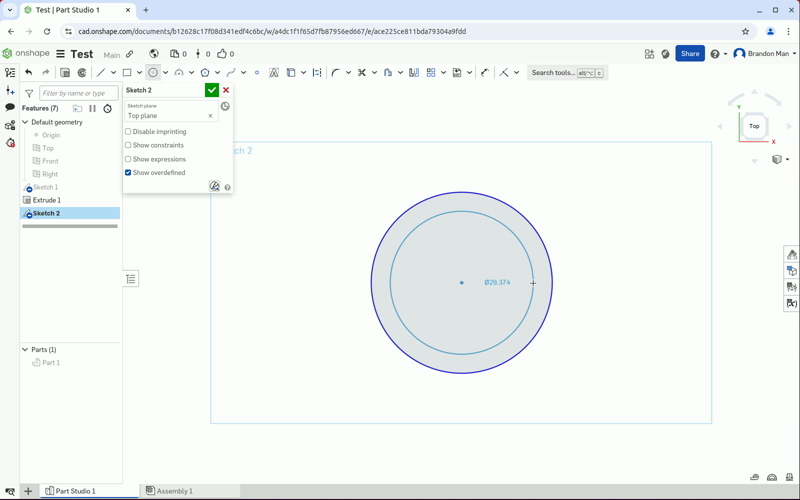
key(esc)
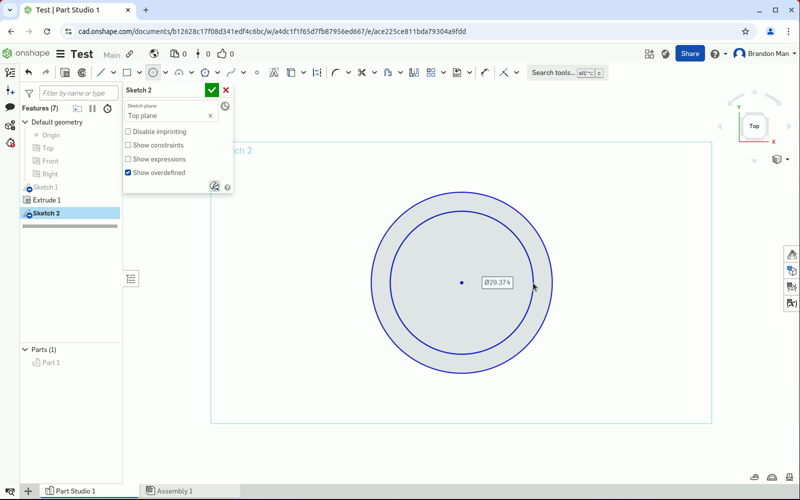
mouse_move(524, 229)
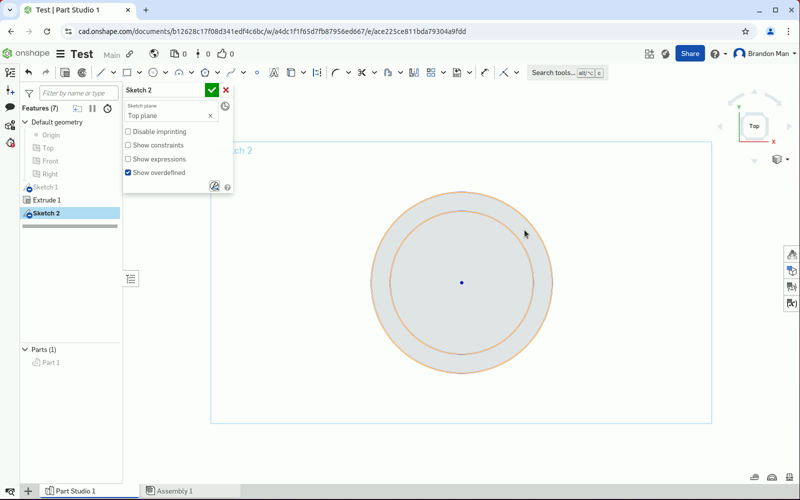
click(524, 229)
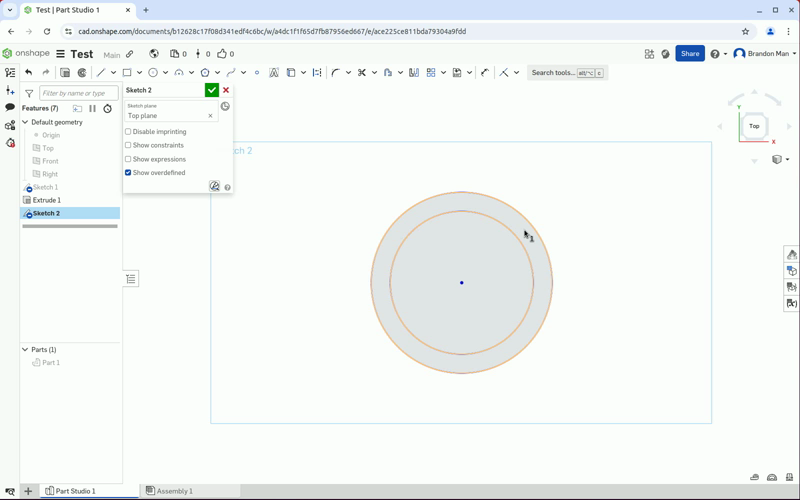
mouse_move(73, 352)
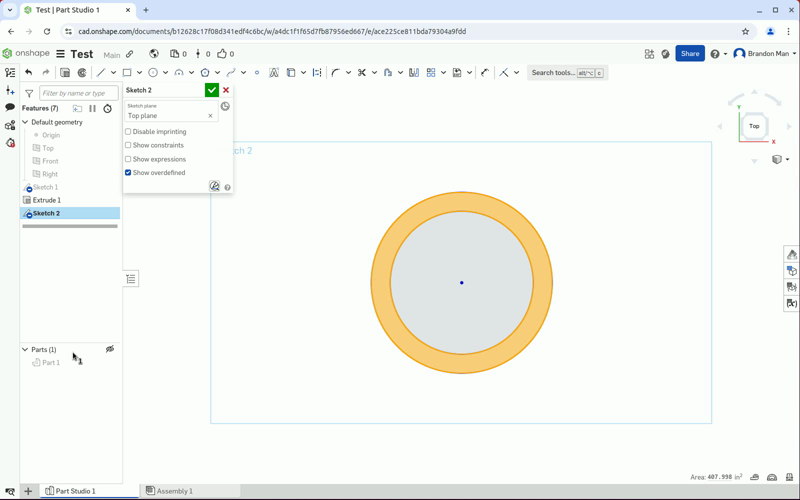
key(shift+y)
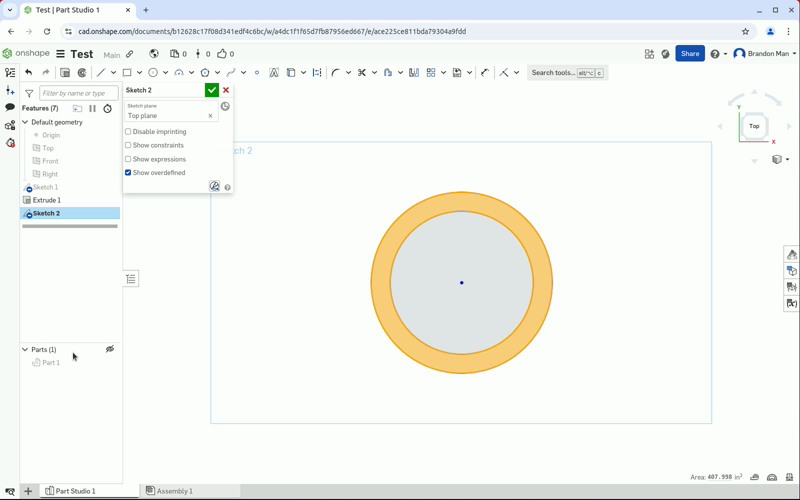
key(shift+e)
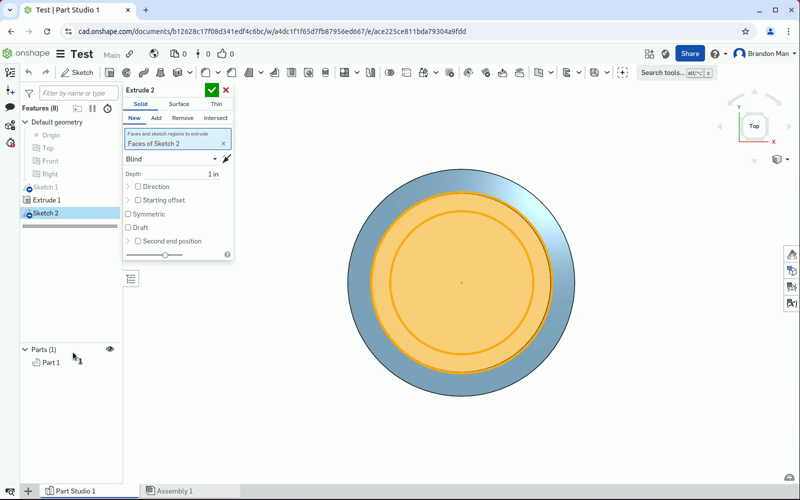
mouse_move(143, 106)
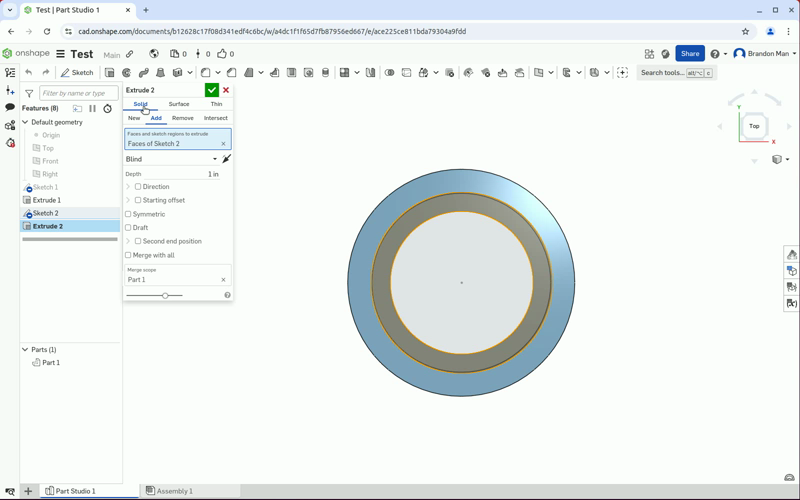
click(143, 106)
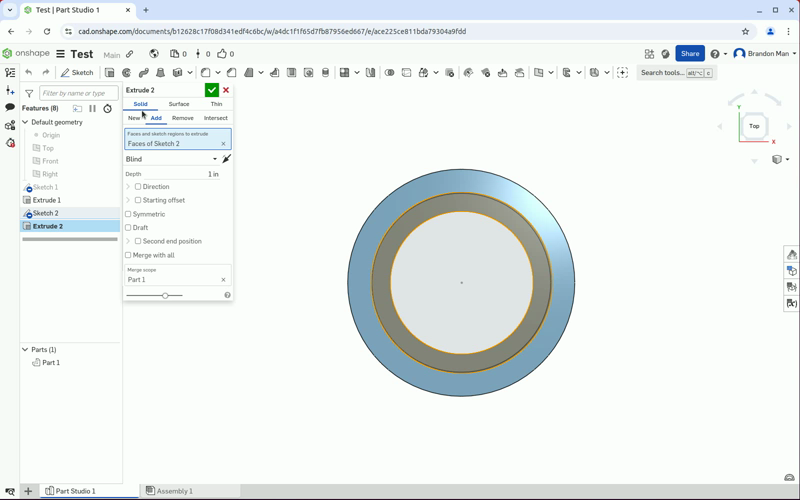
mouse_move(137, 120)
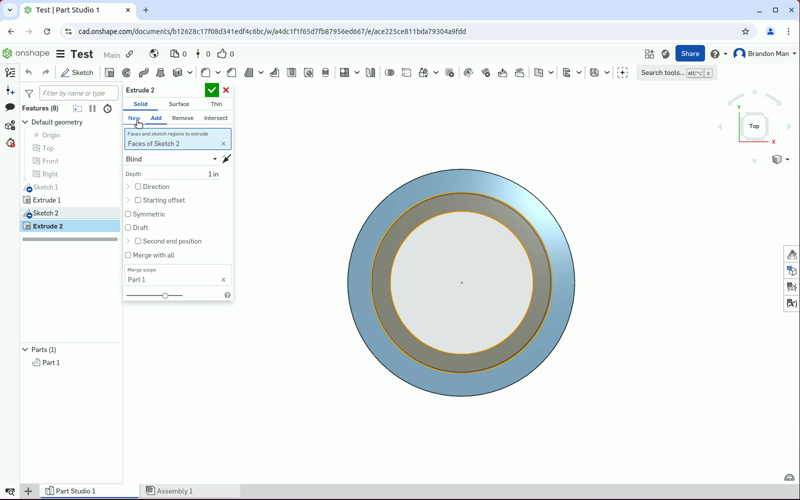
click(137, 120)
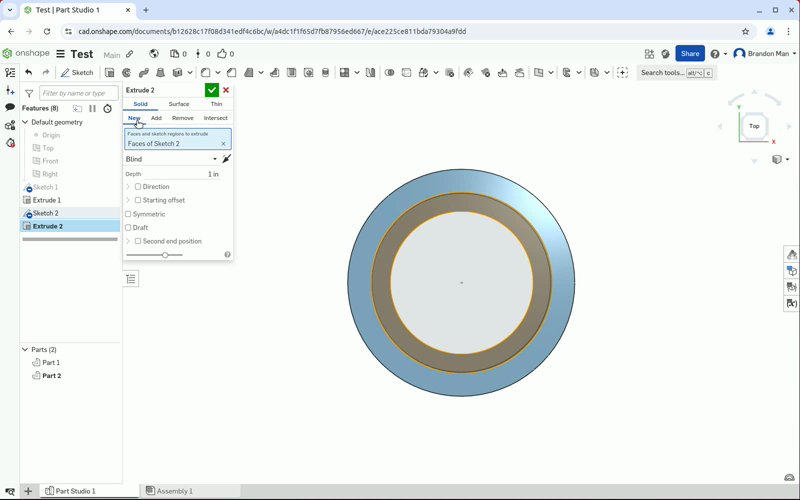
key(tab, 4)
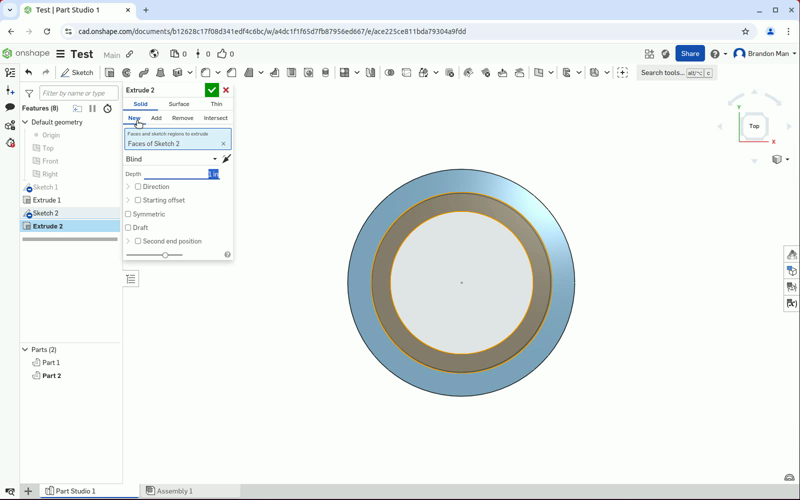
text(6.258)
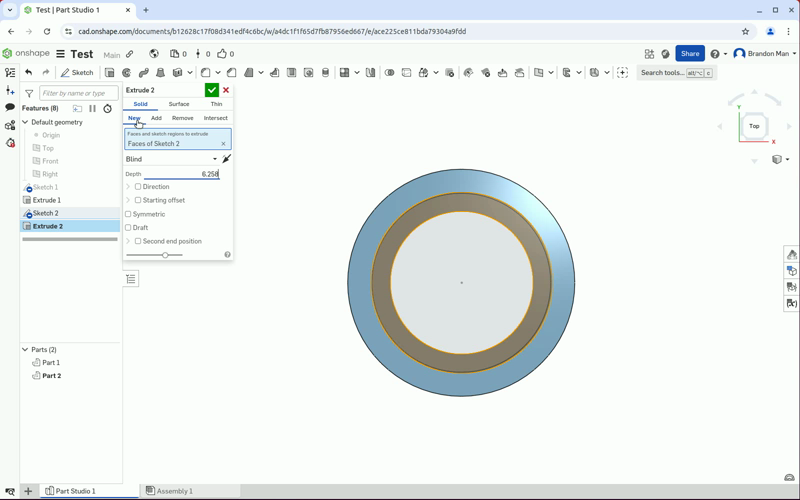
key(enter)
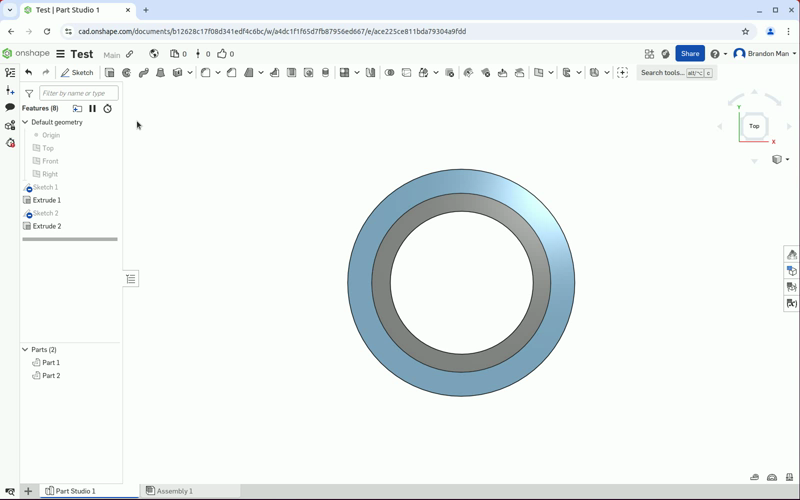
key(shift+h)
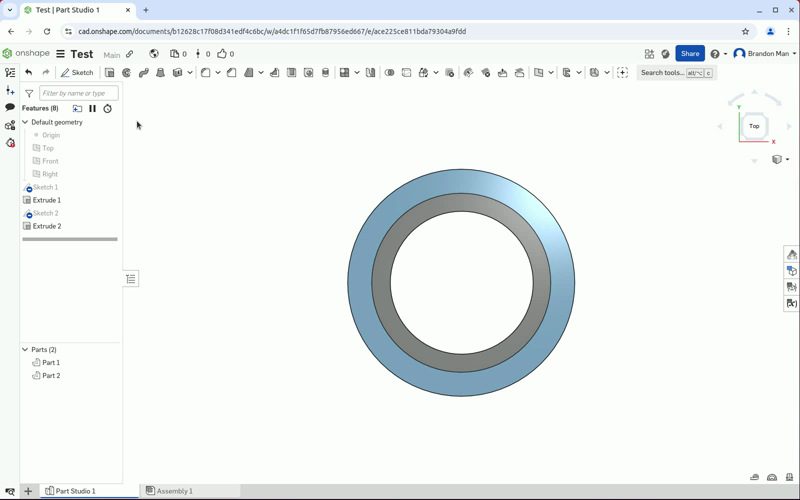
key(shift+h)
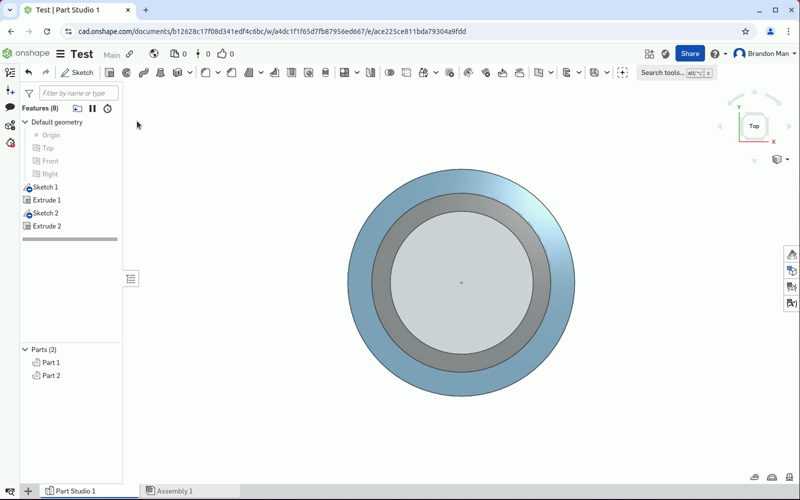
key(shift+7)
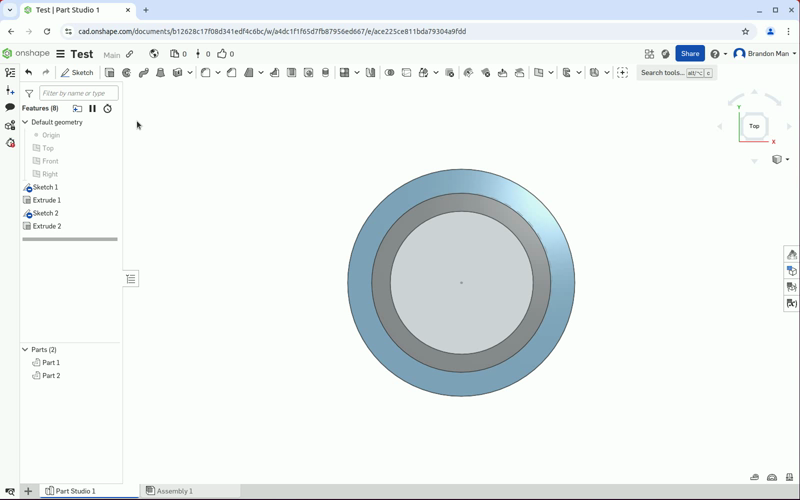
key(up, 3)
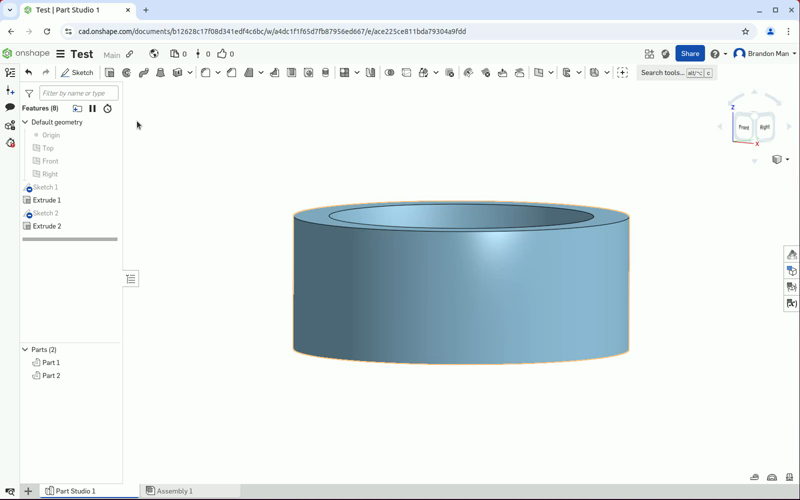
key(left, 3)
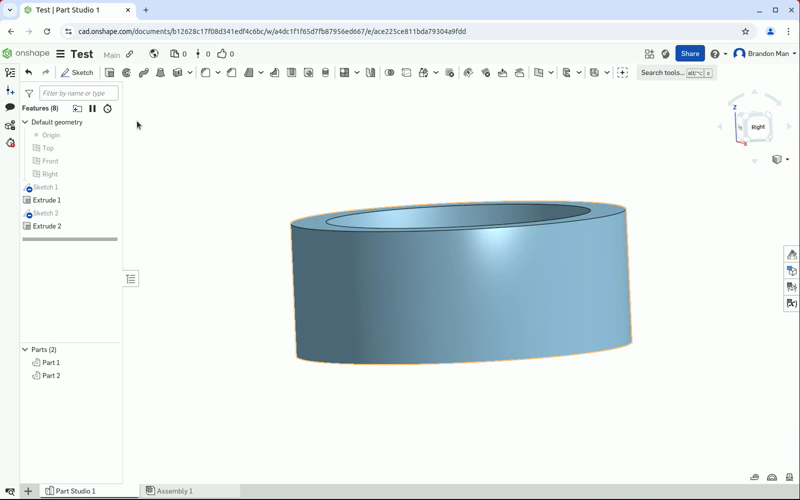
key(right, 3)
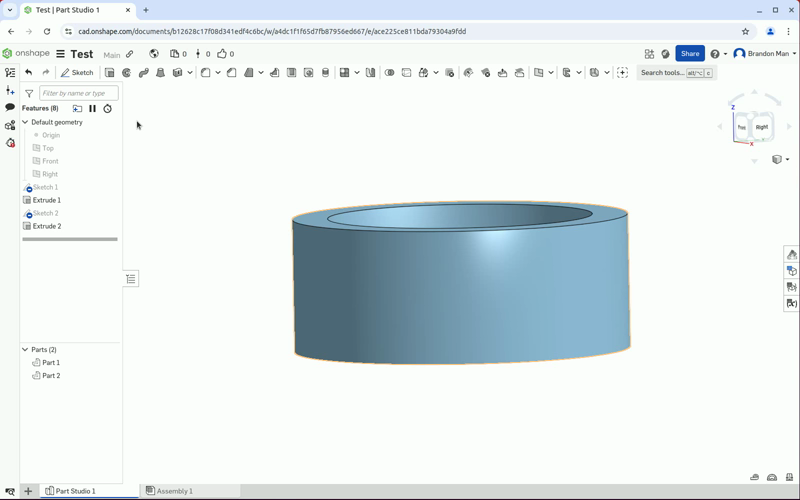
key(down, 3)
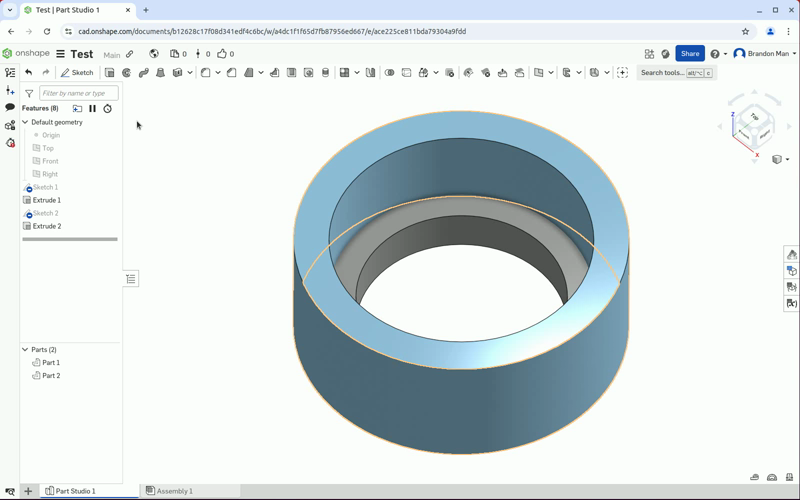
mouse_move(73, 189)
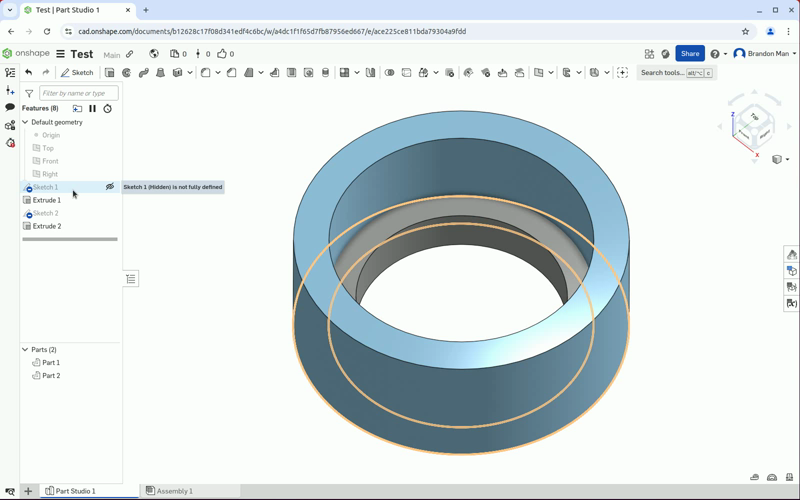
click(73, 189)